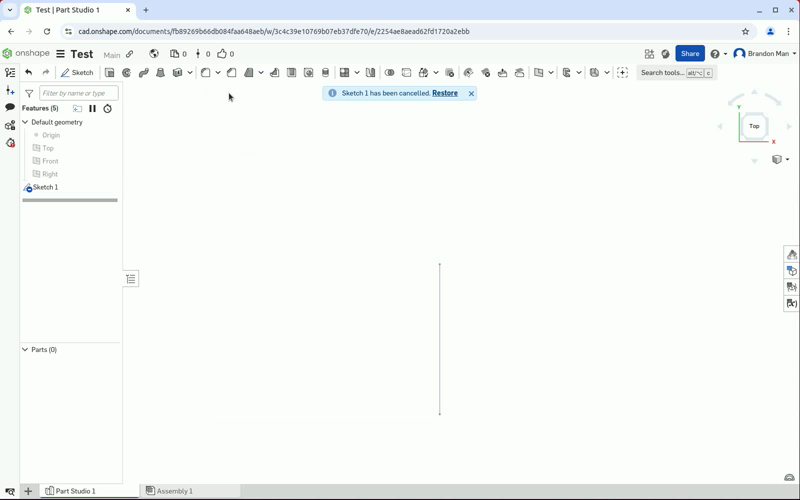
key(shift+h)
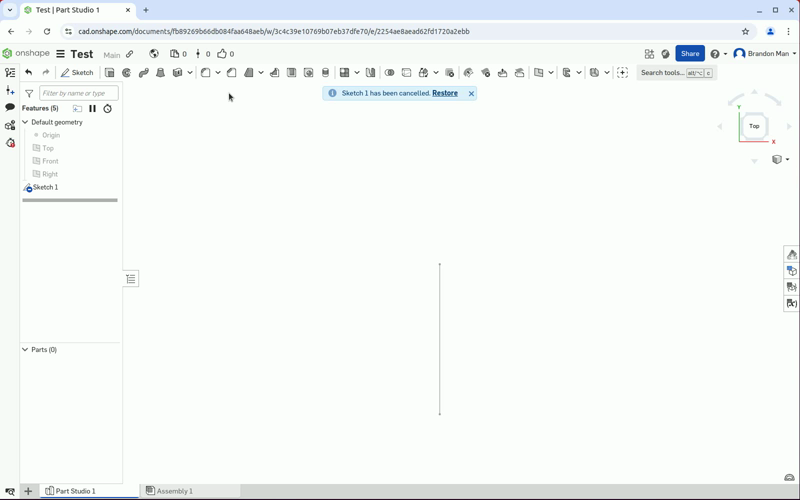
key(shift+s)
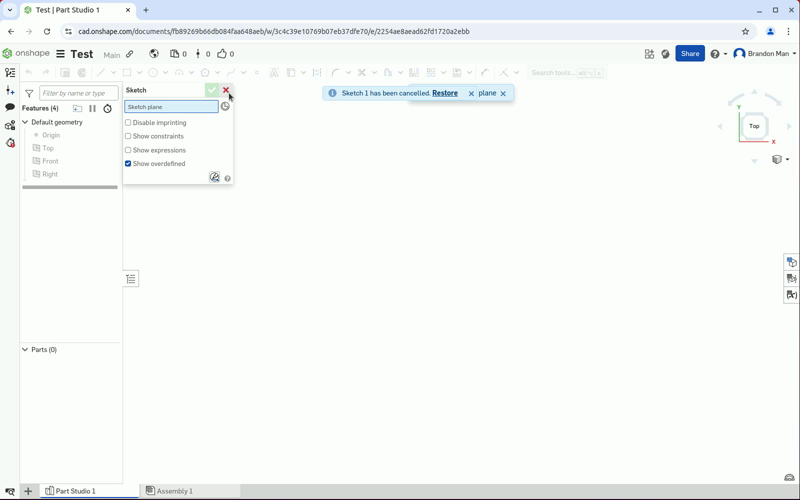
mouse_move(73, 150)
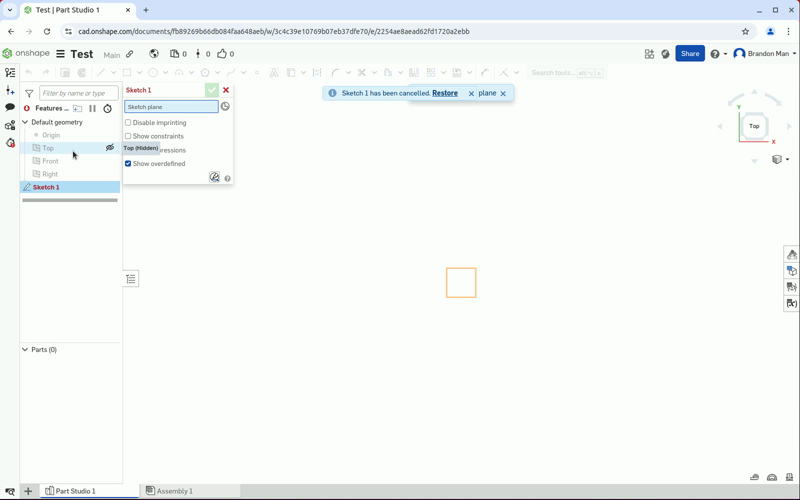
click(73, 150)
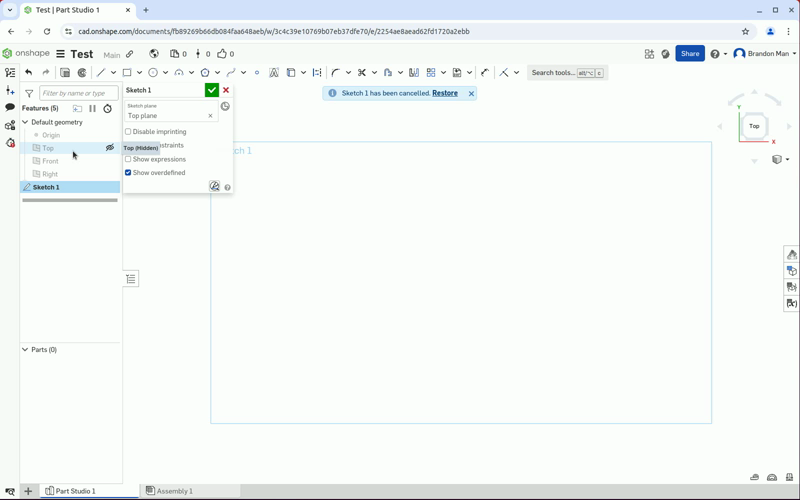
mouse_move(73, 352)
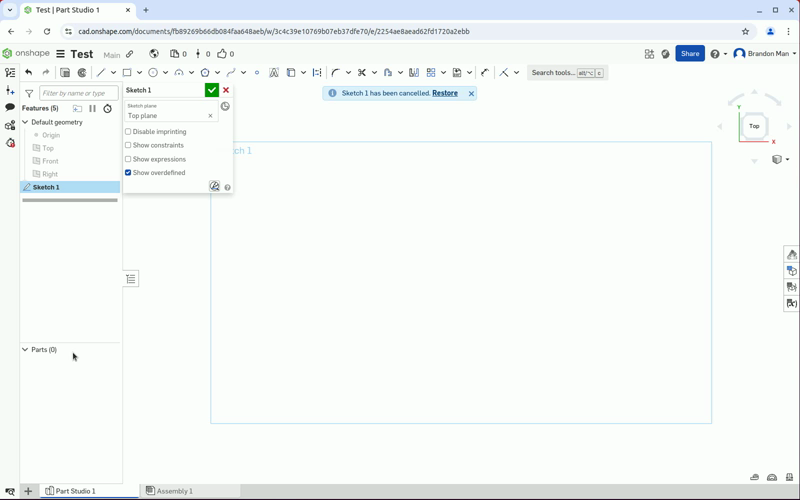
key(y)
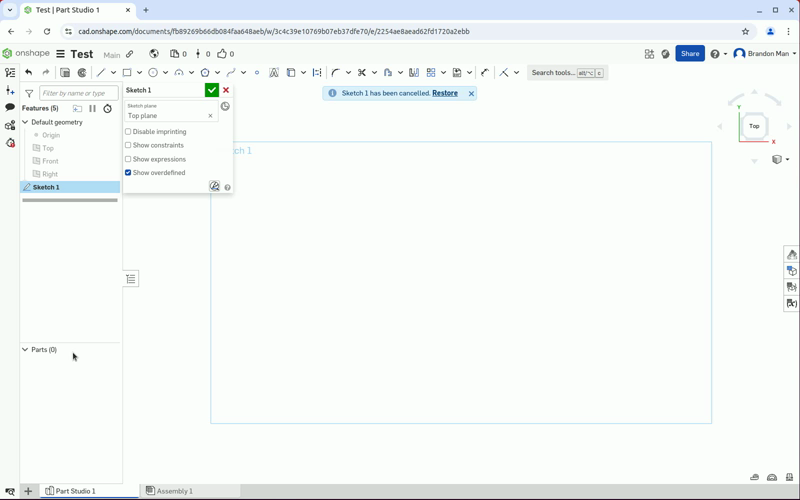
key(c)
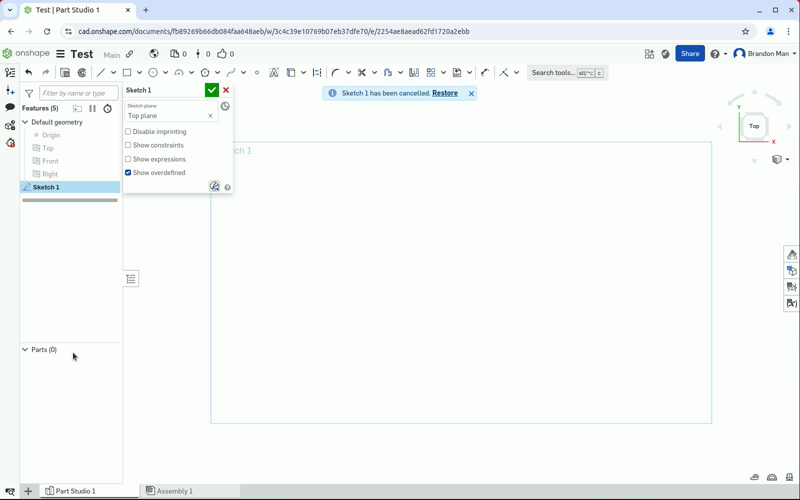
key_down(shift)
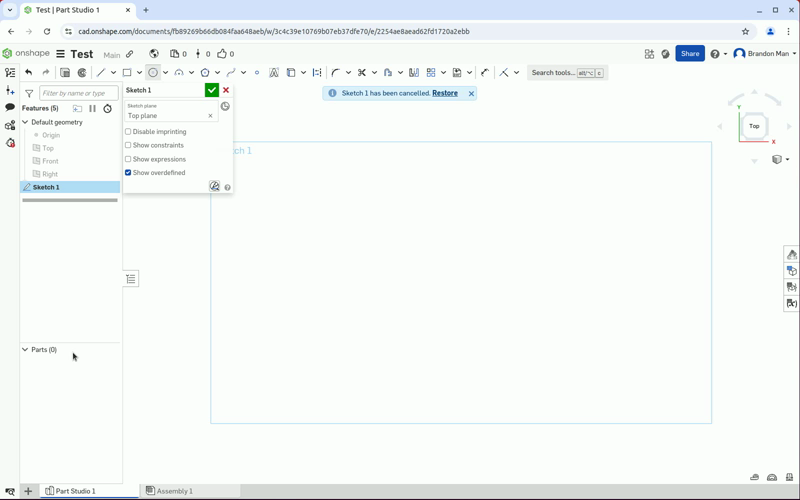
mouse_move(460, 282)
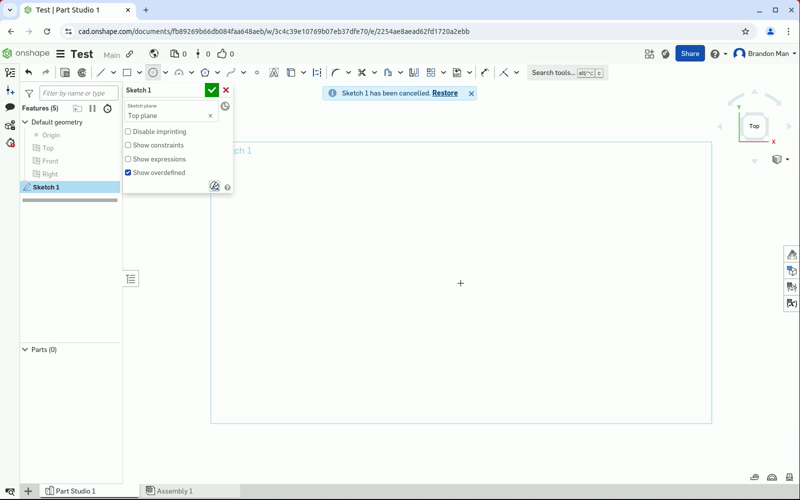
click(460, 282)
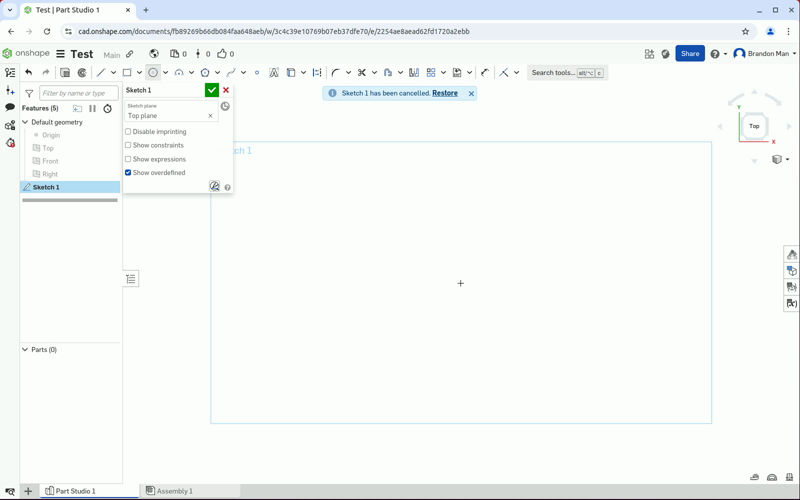
key_up(shift)
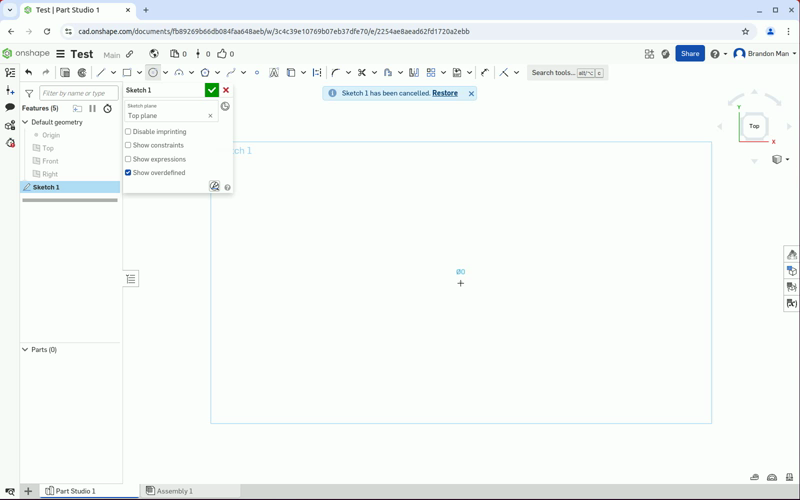
mouse_move(533, 282)
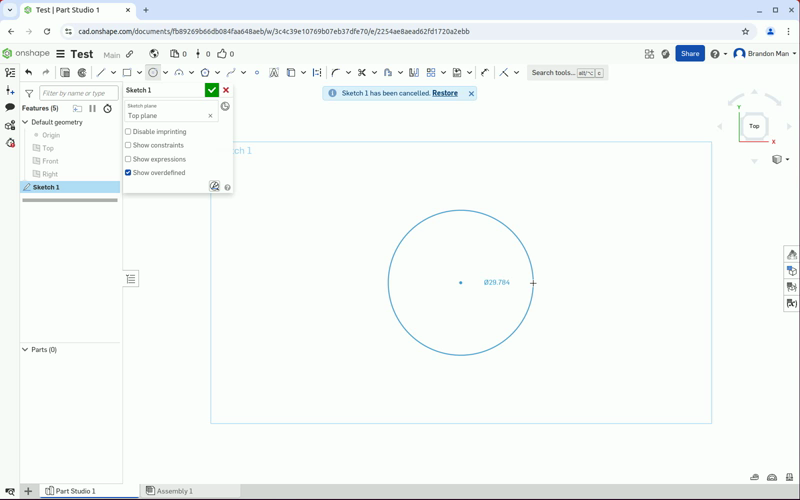
click(533, 282)
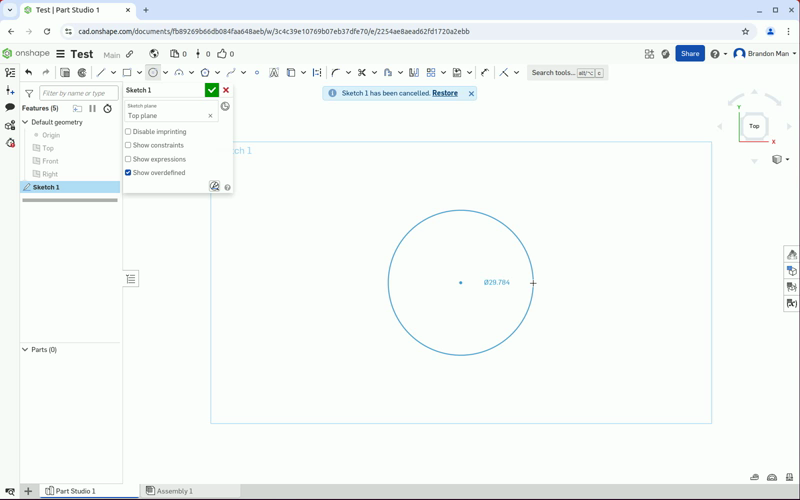
key(esc)
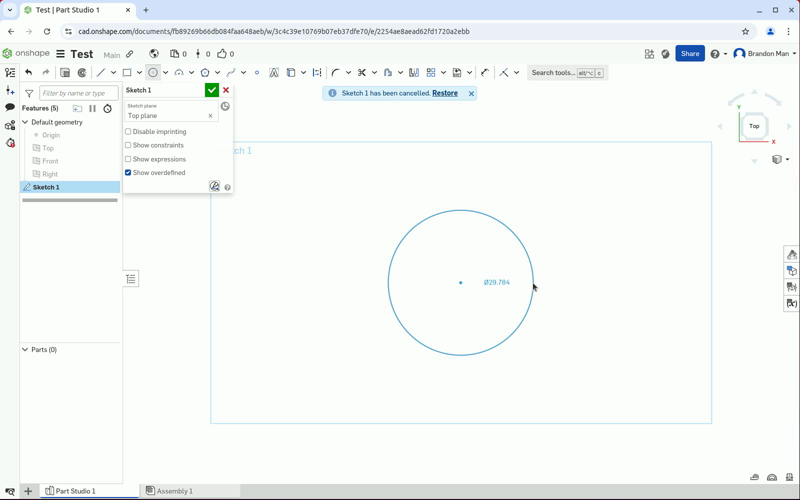
mouse_move(453, 263)
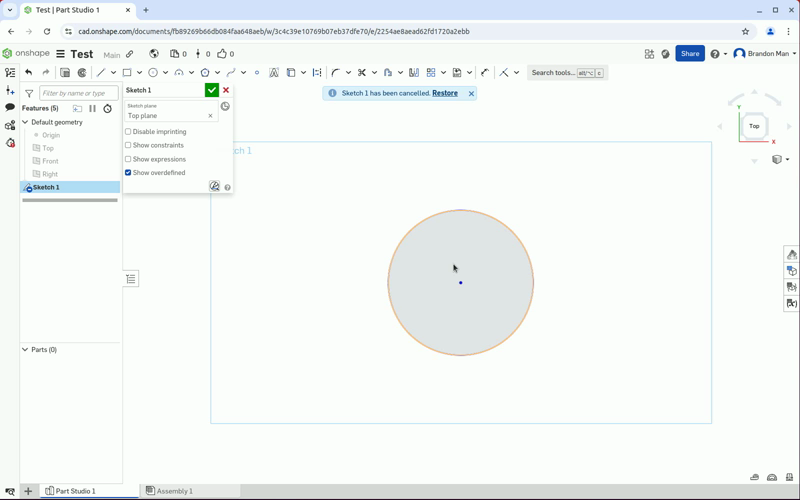
click(453, 263)
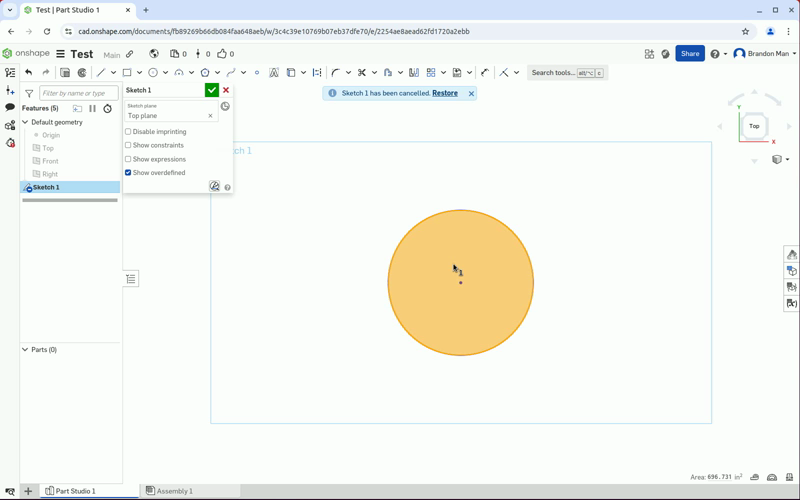
mouse_move(73, 352)
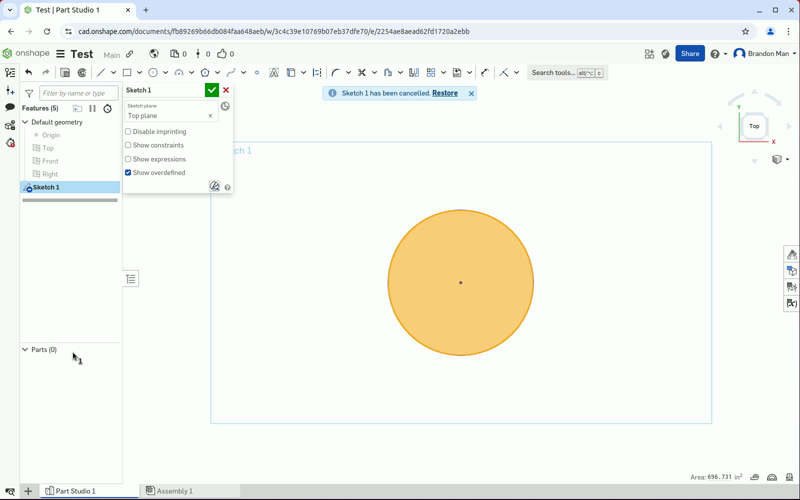
key(shift+y)
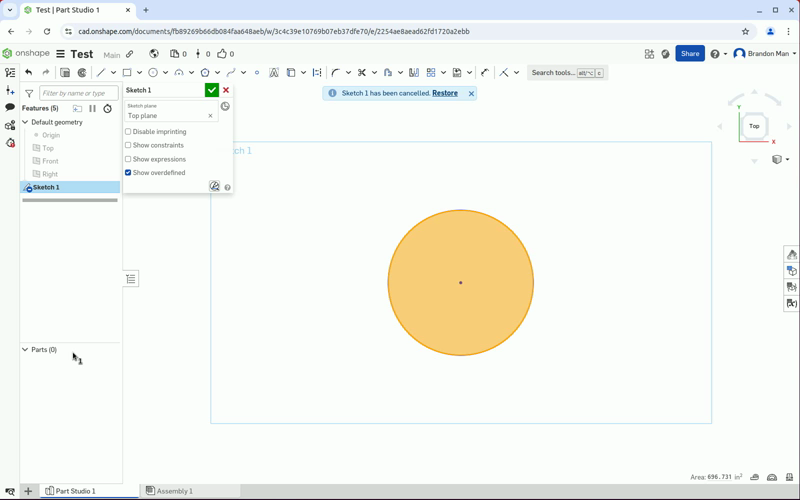
key(shift+e)
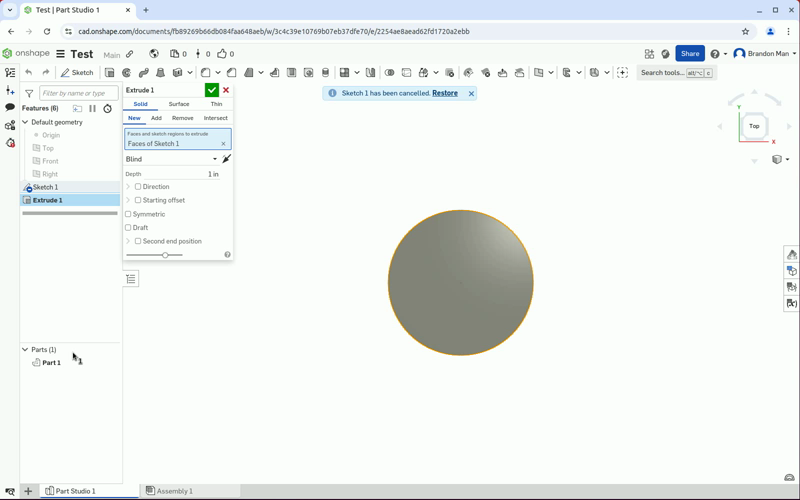
mouse_move(143, 106)
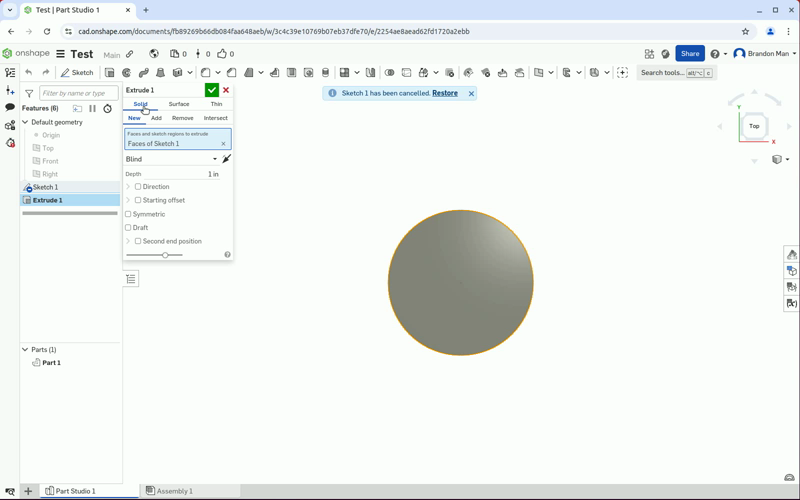
click(143, 106)
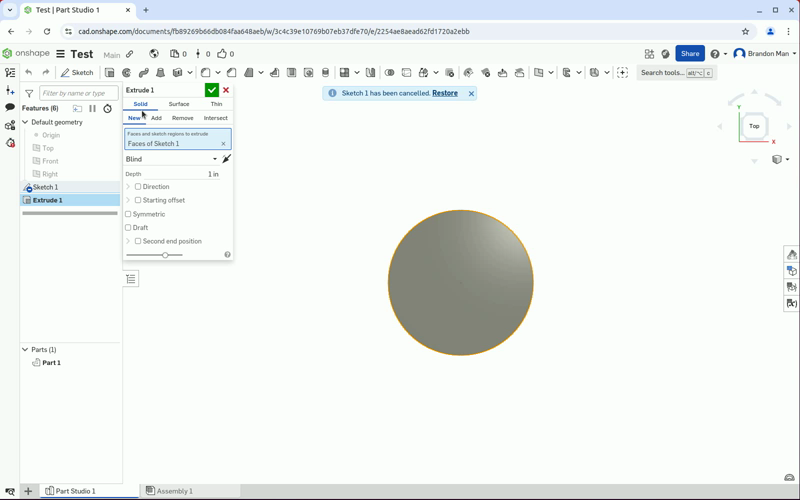
mouse_move(137, 120)
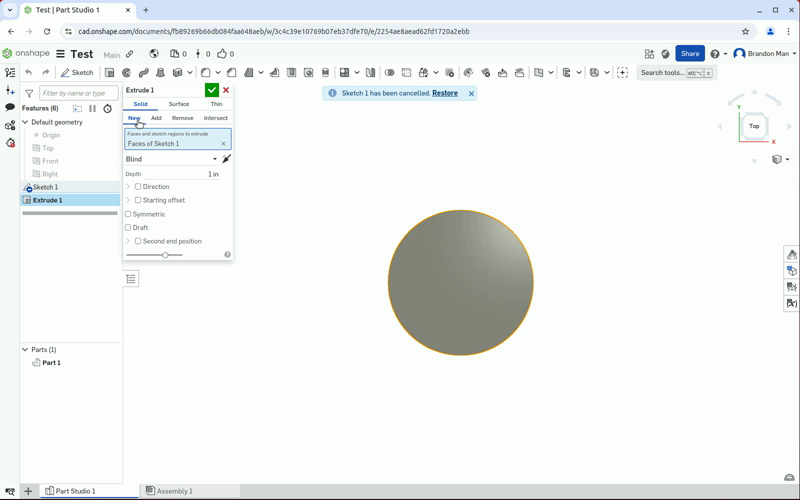
click(137, 120)
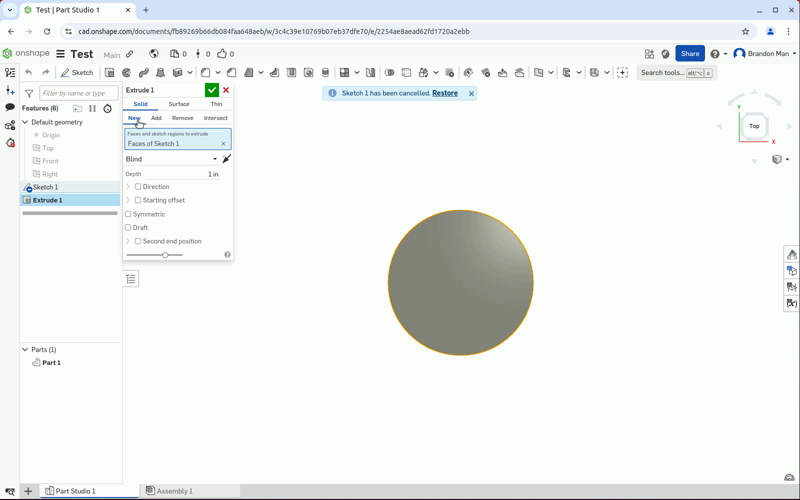
key(tab, 4)
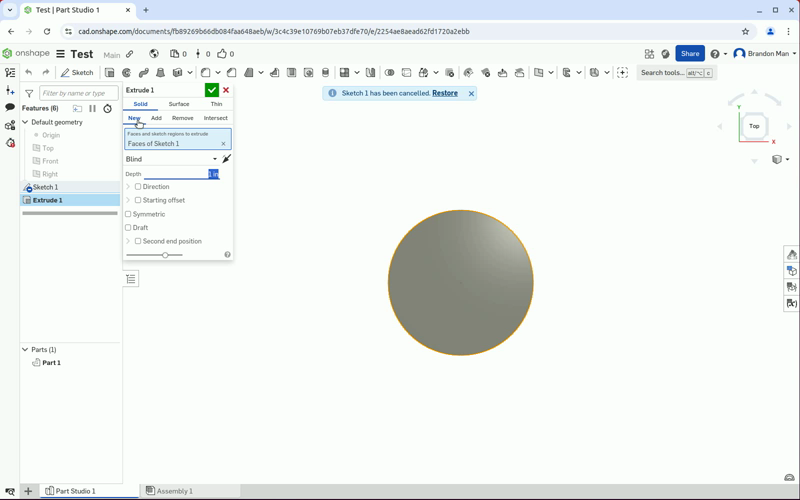
text(8.184)
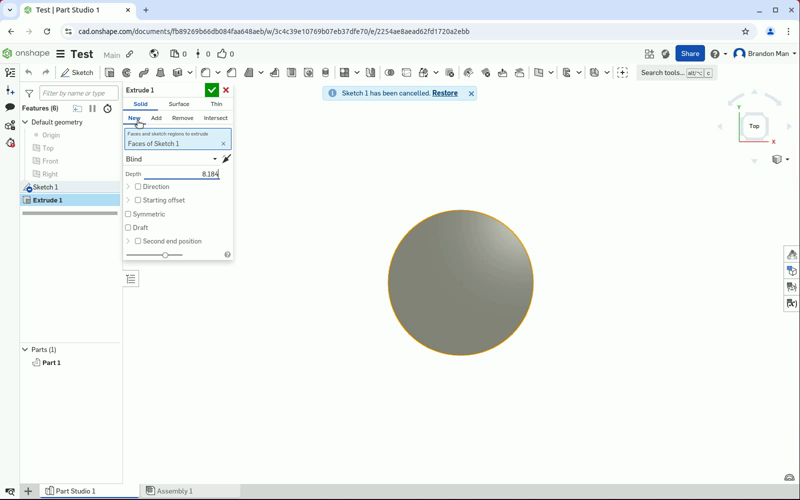
key(enter)
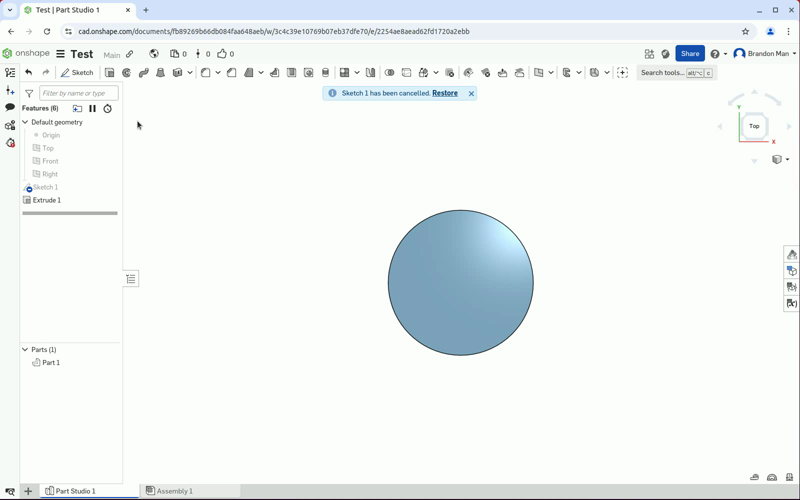
key(shift+h)
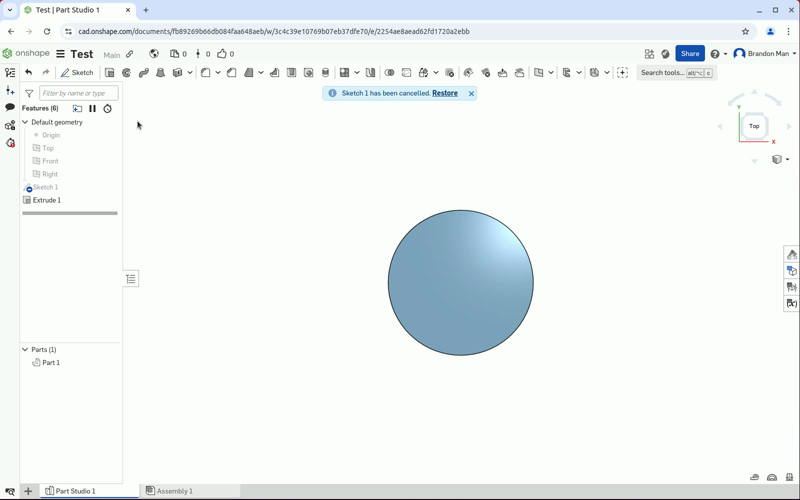
key(shift+h)
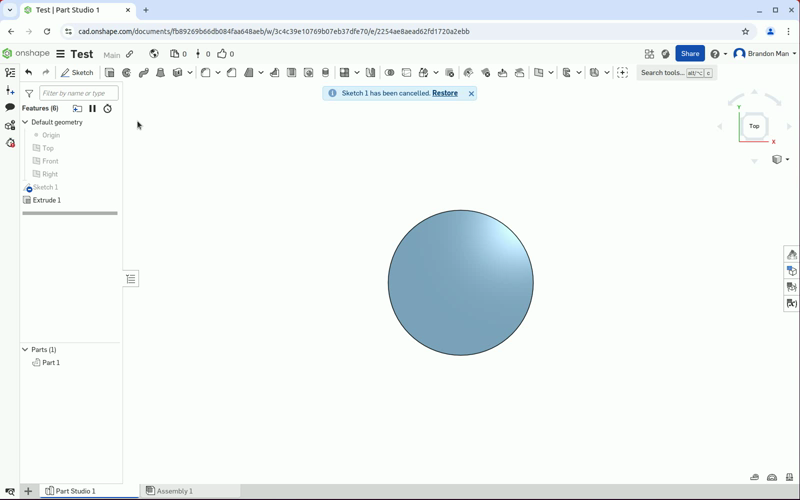
mouse_move(73, 189)
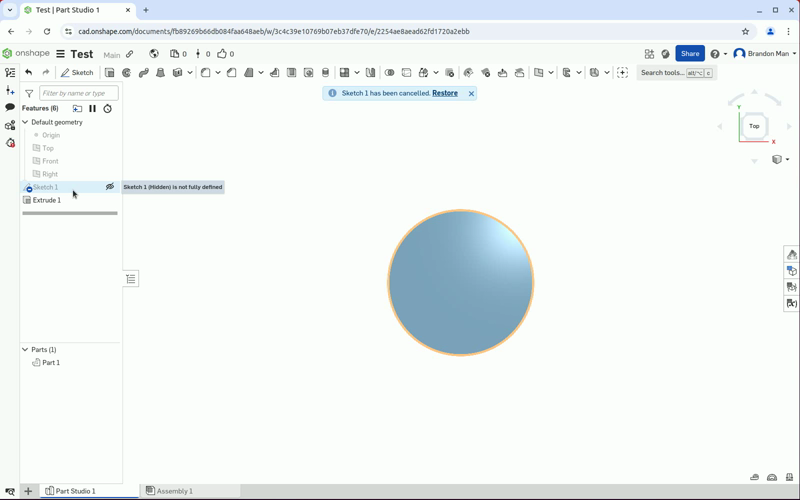
click(73, 189)
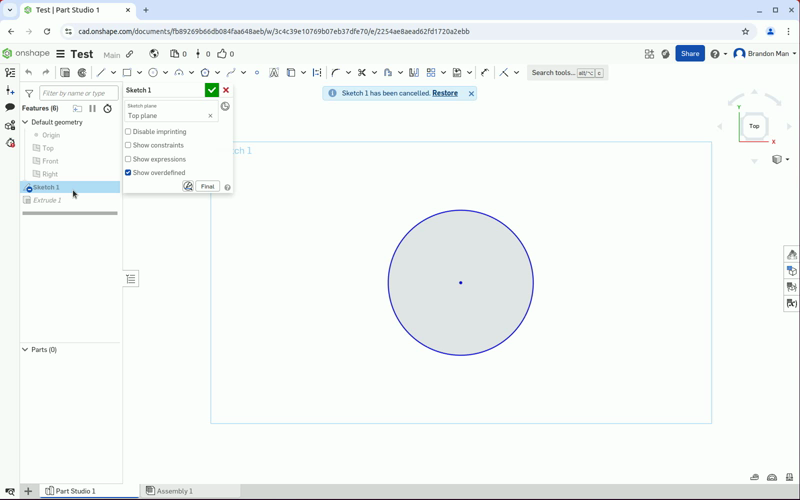
mouse_move(229, 92)
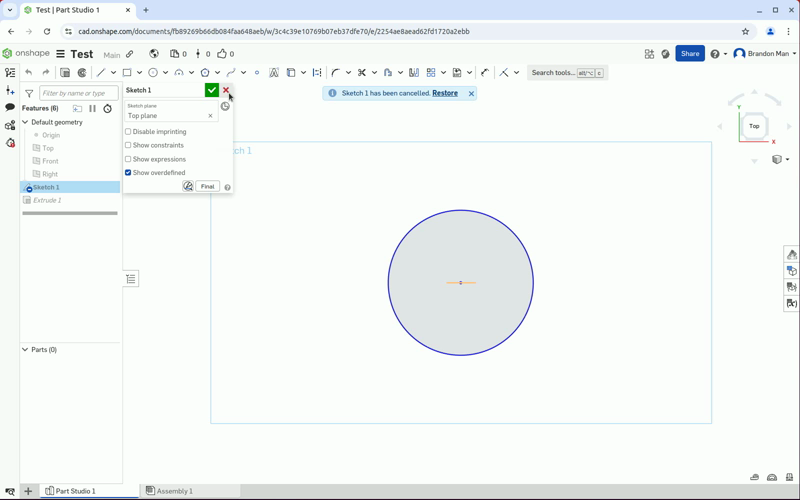
click(229, 92)
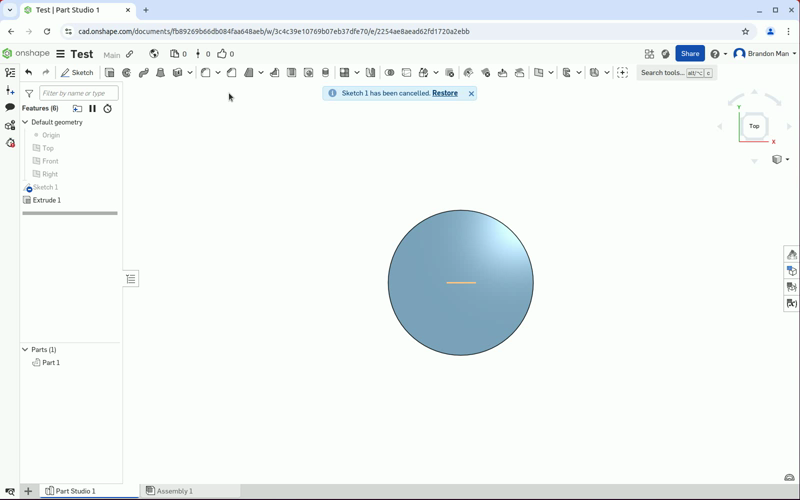
mouse_move(541, 75)
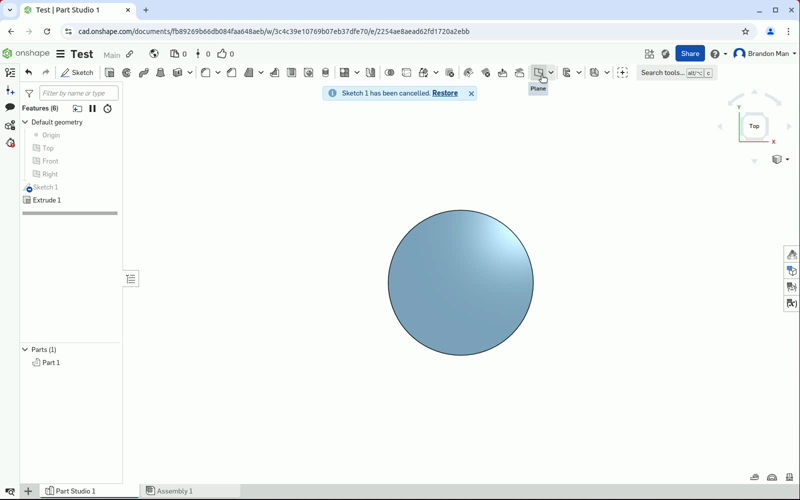
click(541, 75)
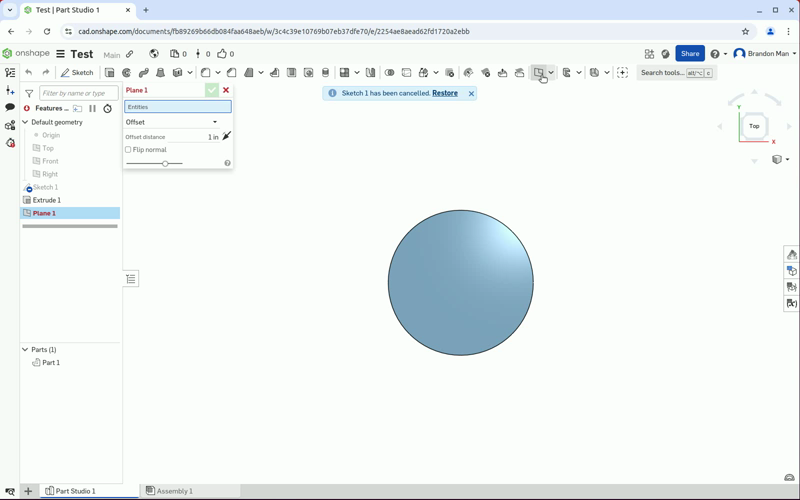
mouse_move(73, 150)
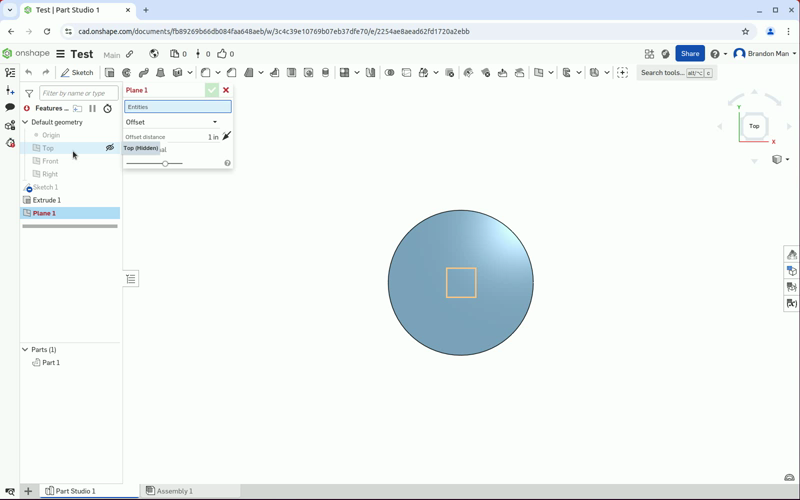
click(73, 150)
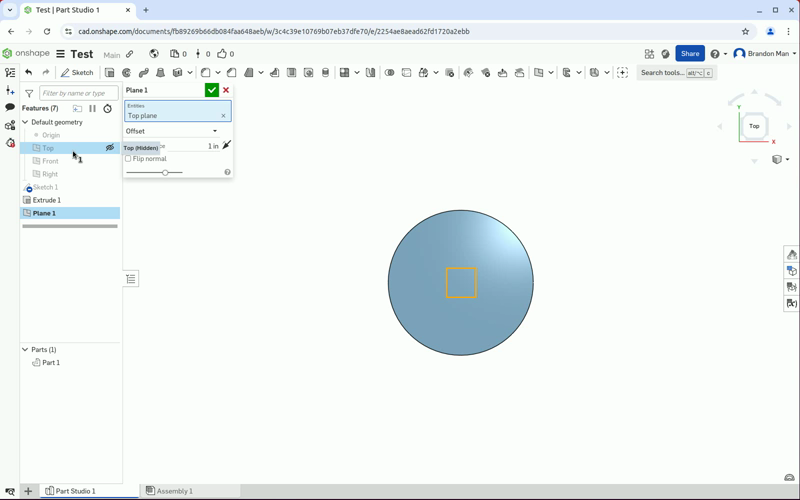
key(tab, 2)
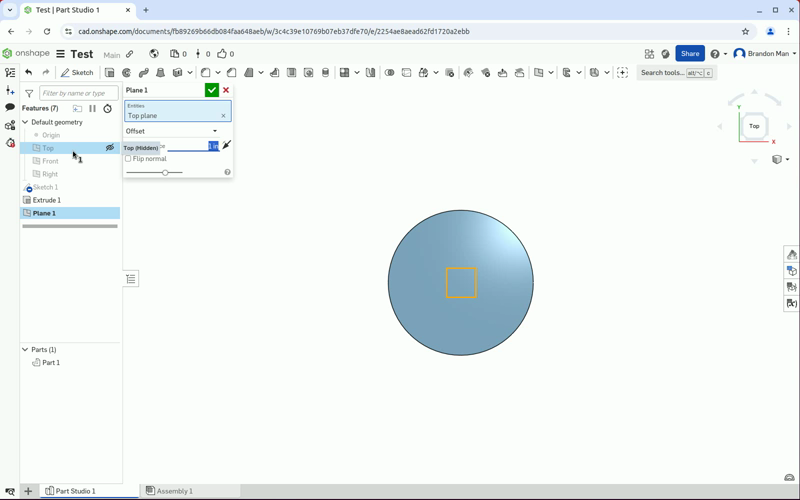
text(8.196)
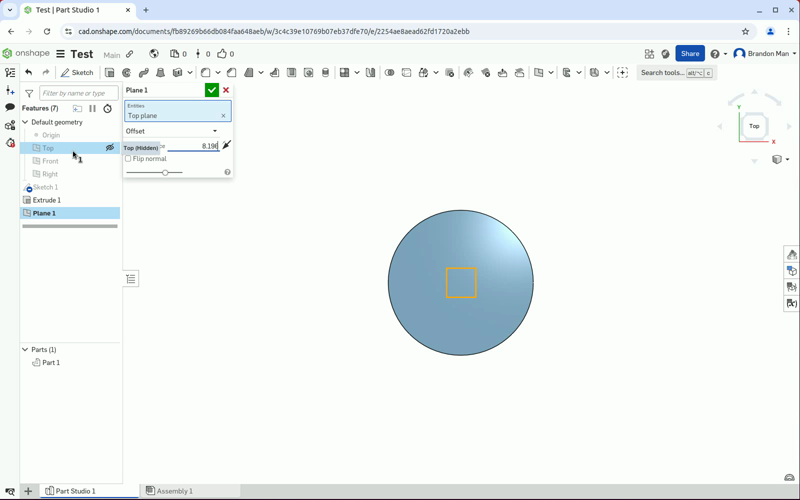
key(enter, 2)
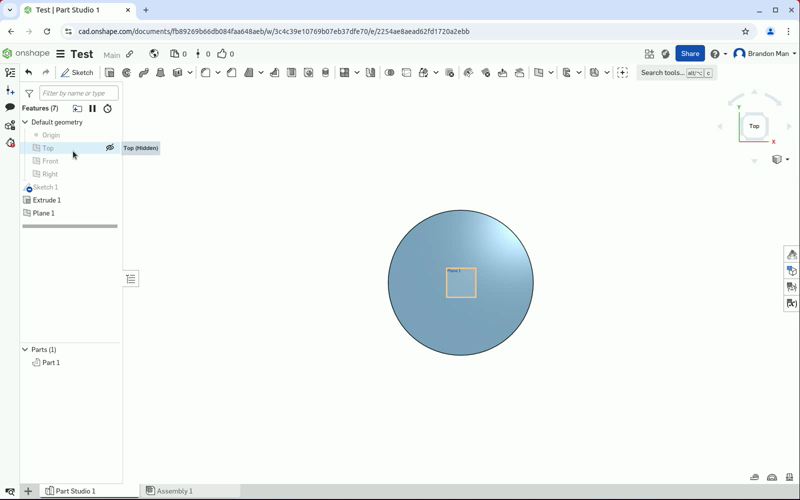
key(shift+s)
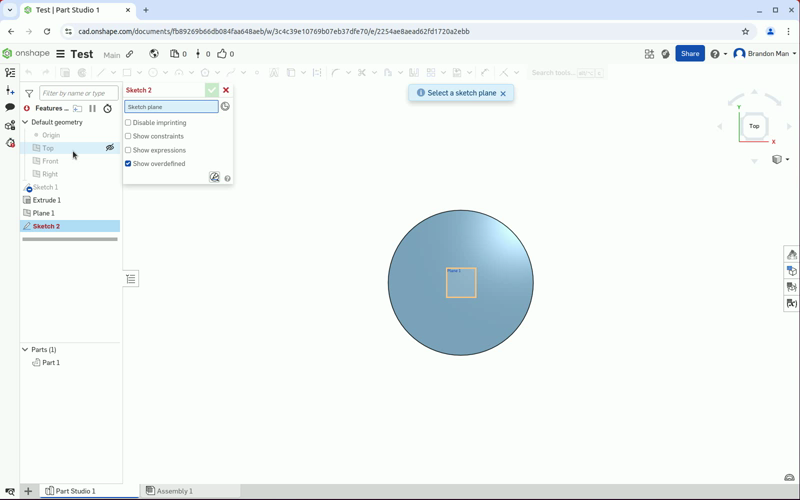
mouse_move(73, 215)
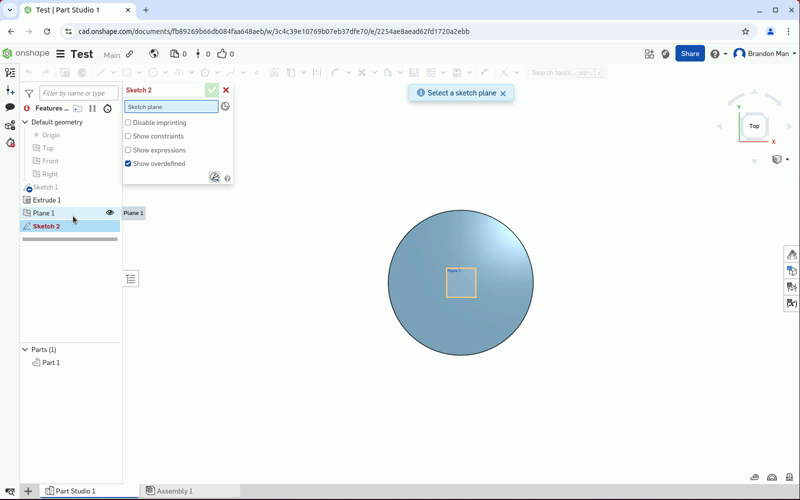
click(73, 215)
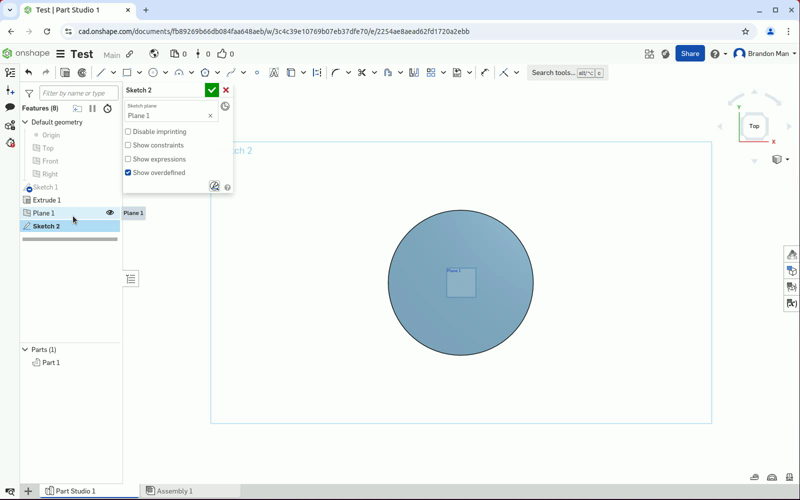
mouse_move(73, 352)
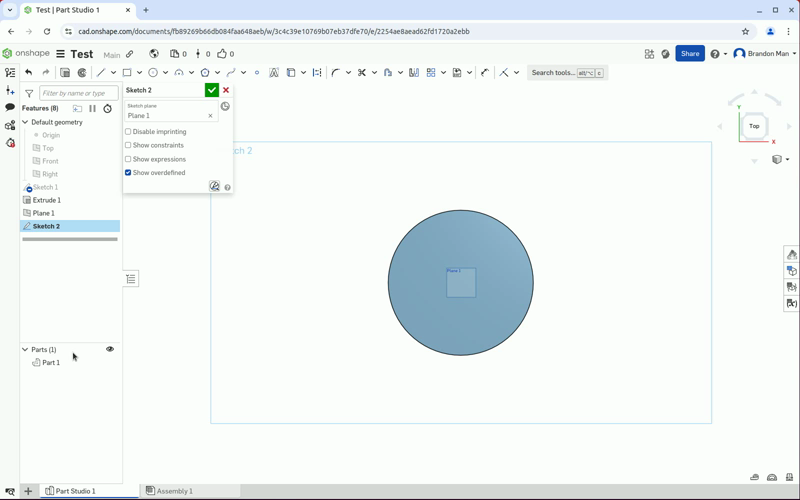
key(y)
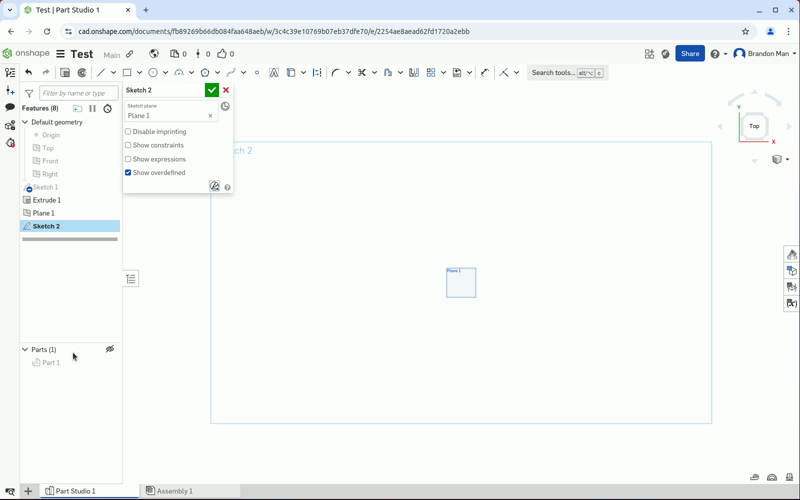
key(c)
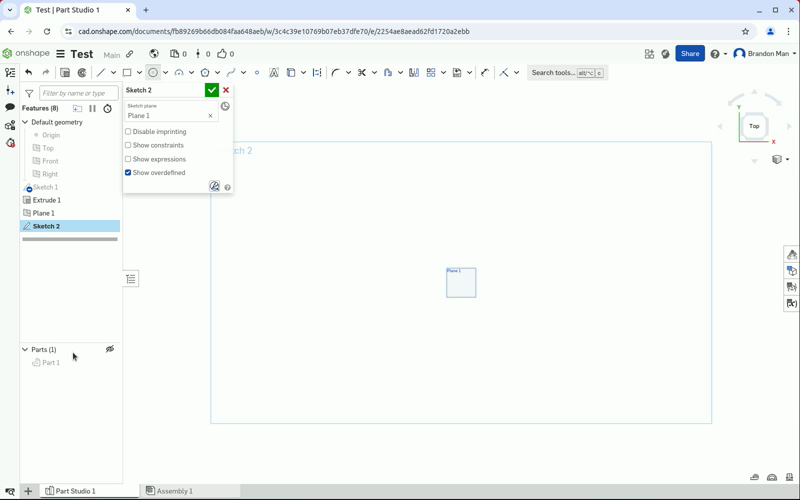
key_down(shift)
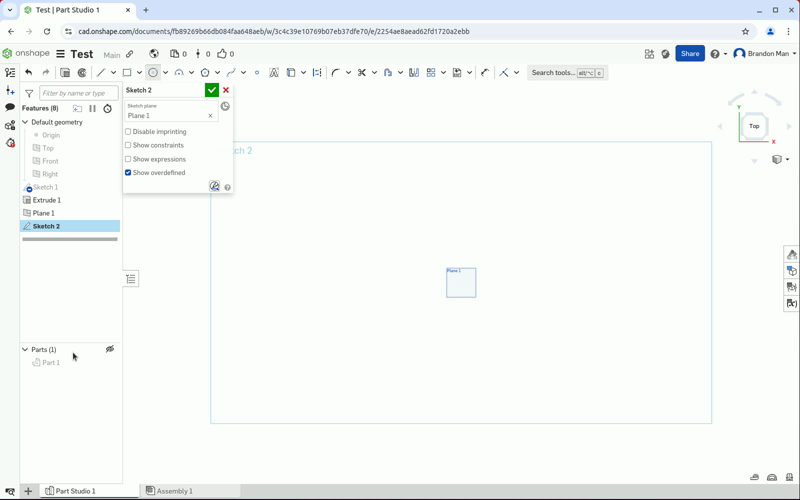
mouse_move(460, 282)
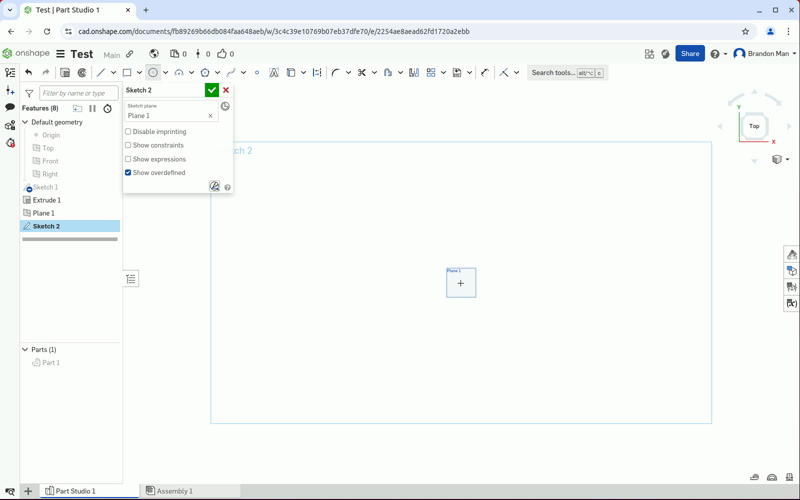
click(460, 282)
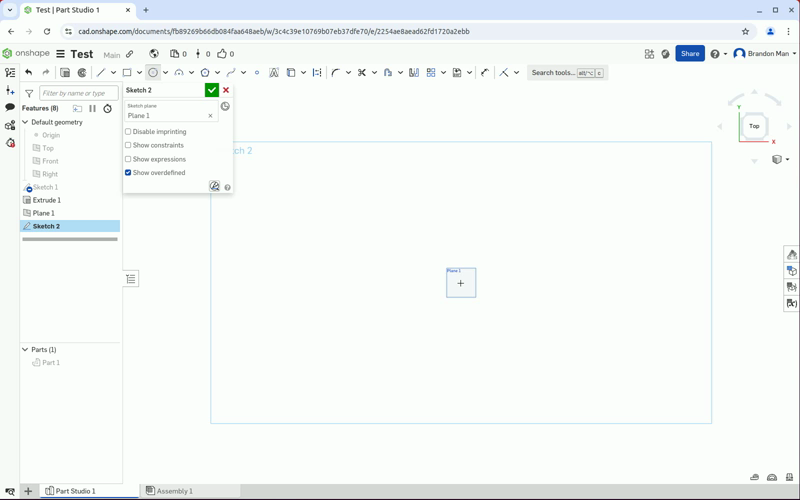
key_up(shift)
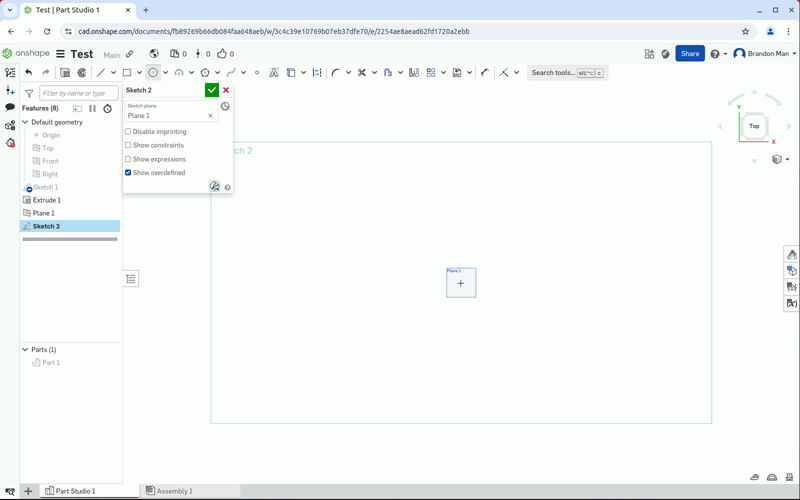
mouse_move(511, 282)
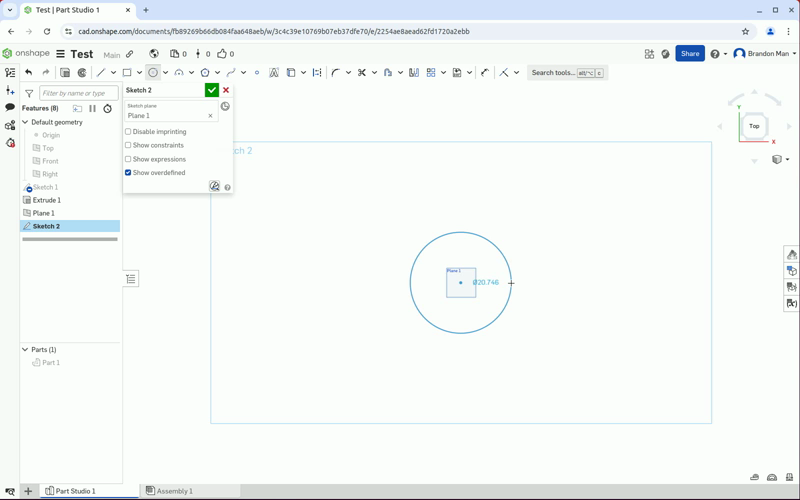
click(511, 282)
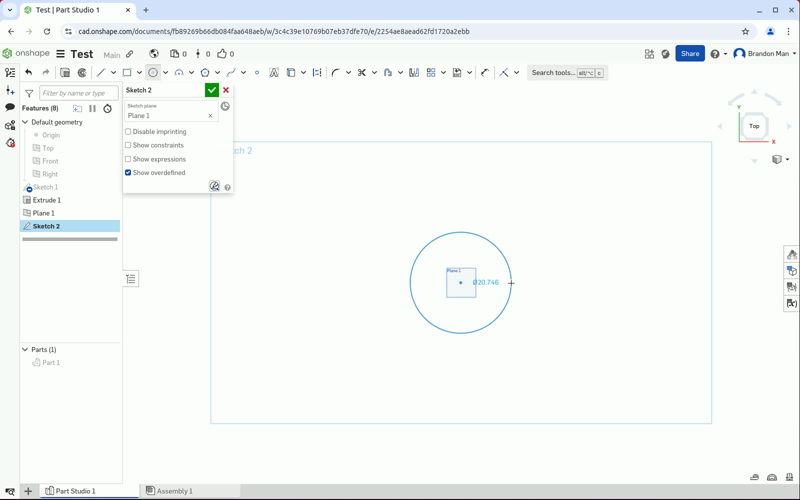
key(esc)
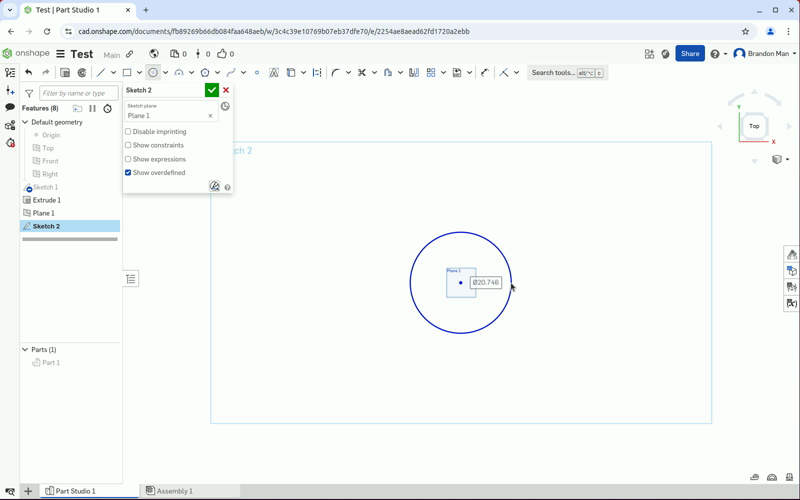
mouse_move(493, 283)
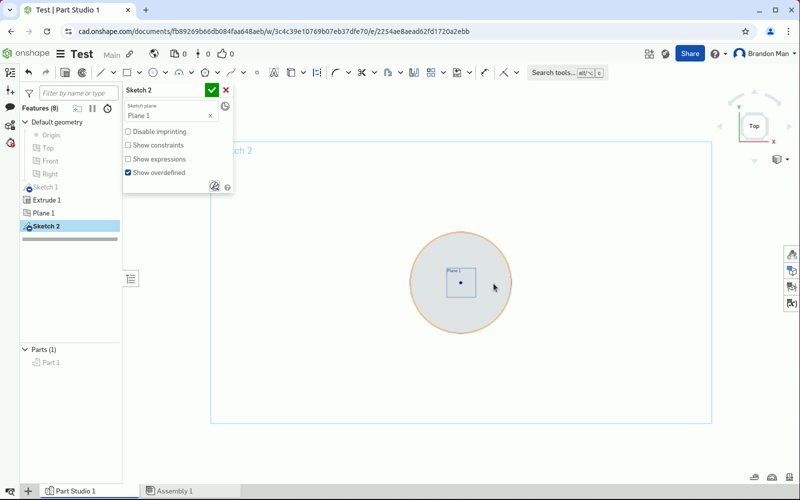
click(493, 283)
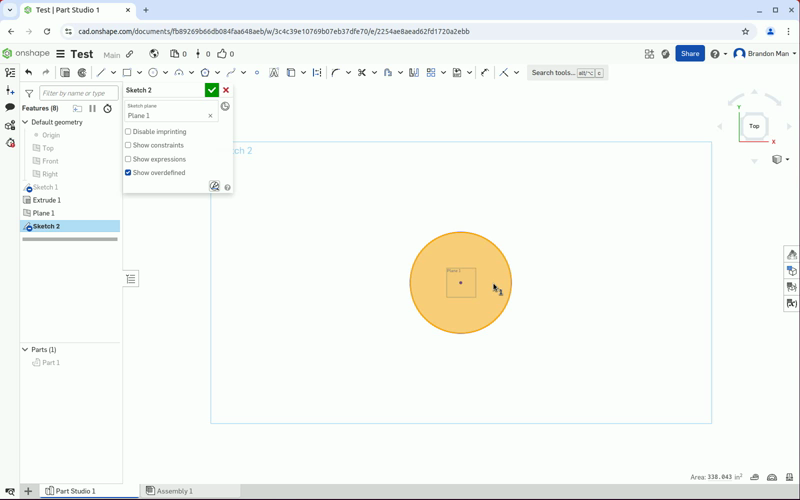
mouse_move(73, 352)
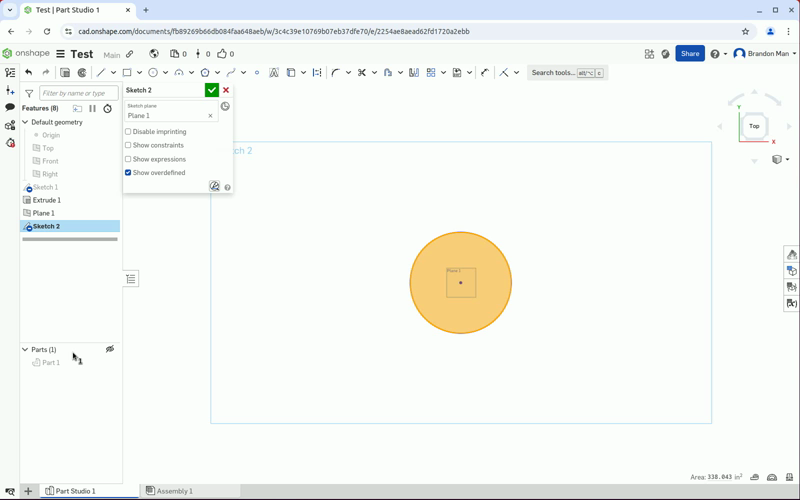
key(shift+y)
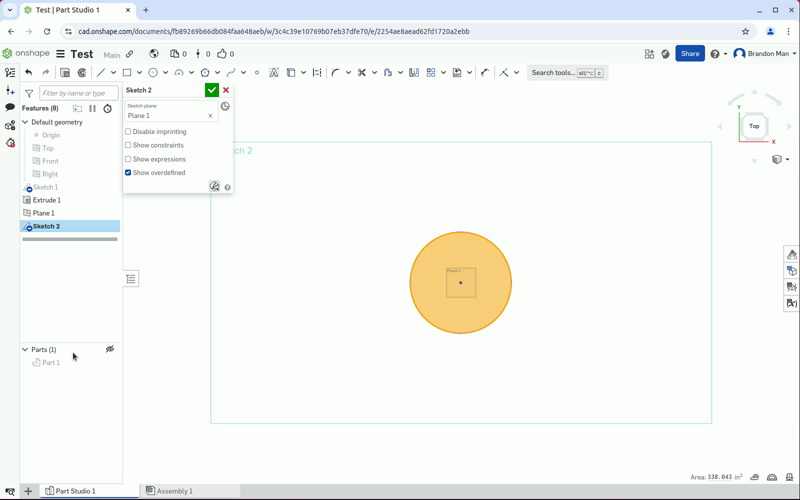
key(shift+e)
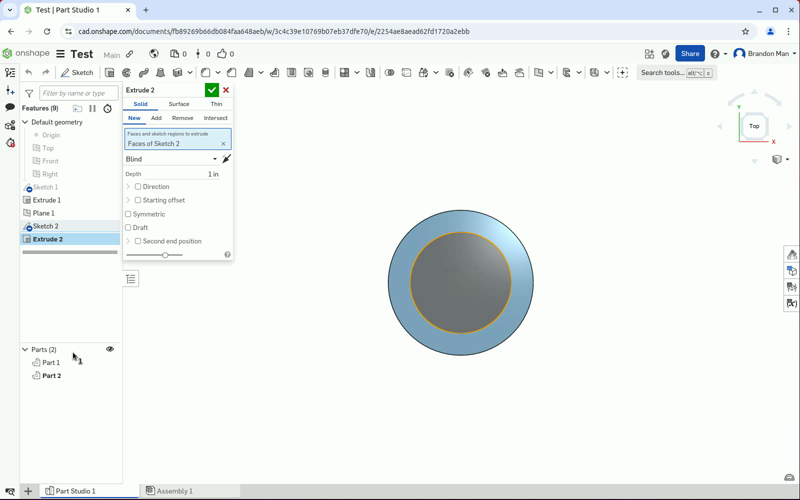
mouse_move(143, 106)
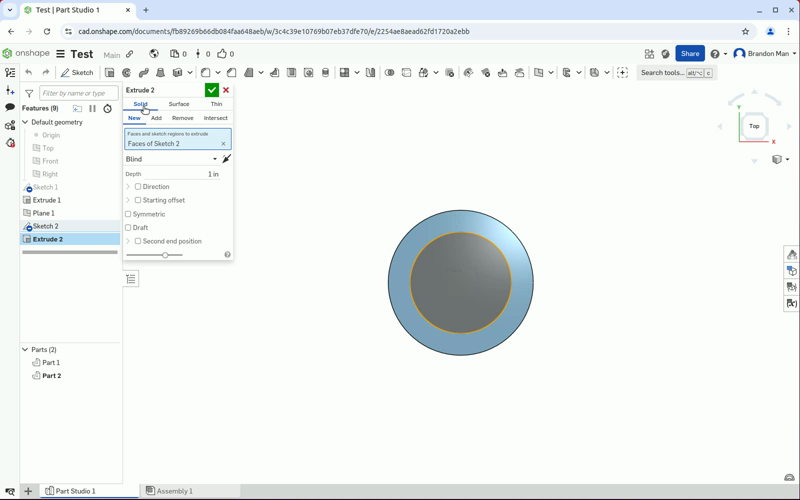
click(143, 106)
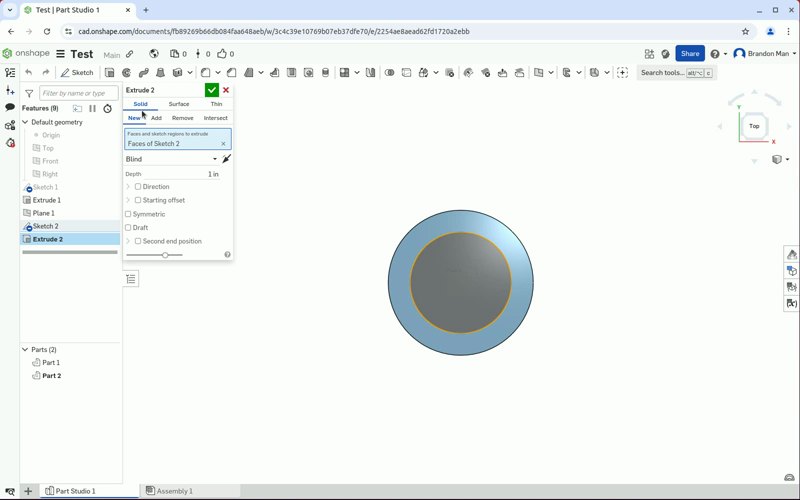
mouse_move(137, 120)
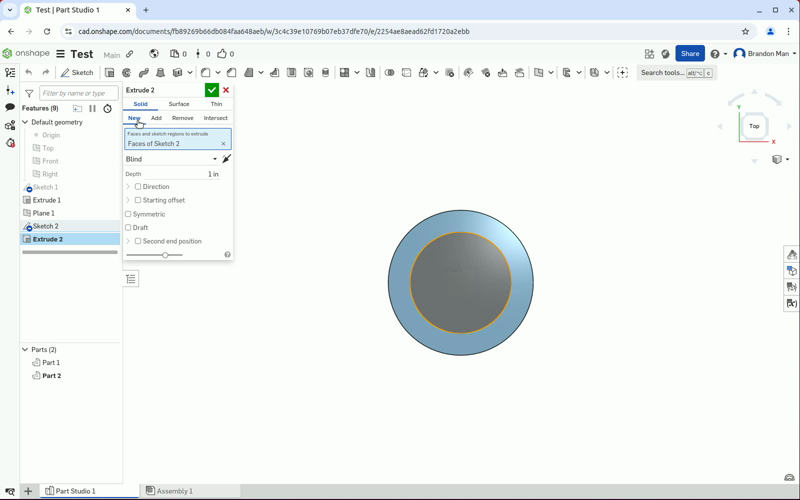
click(137, 120)
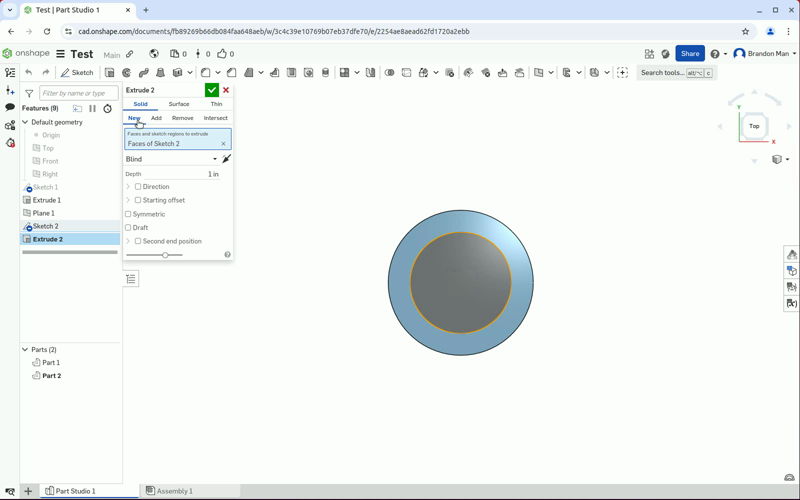
key(tab, 4)
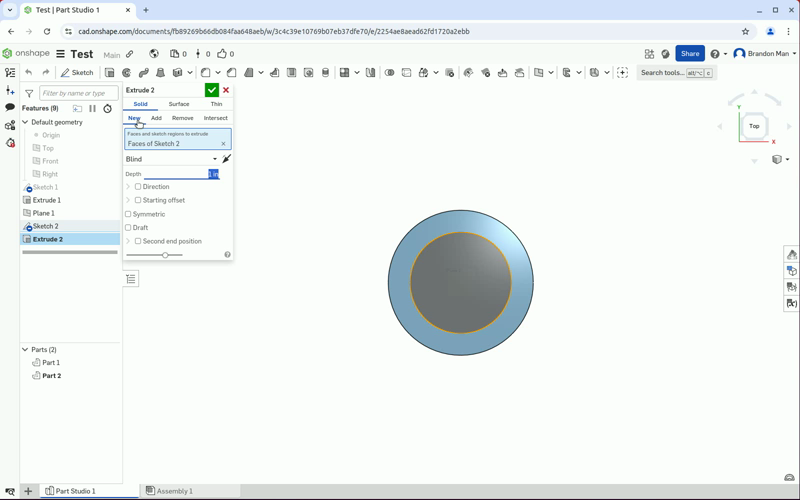
text(11.554)
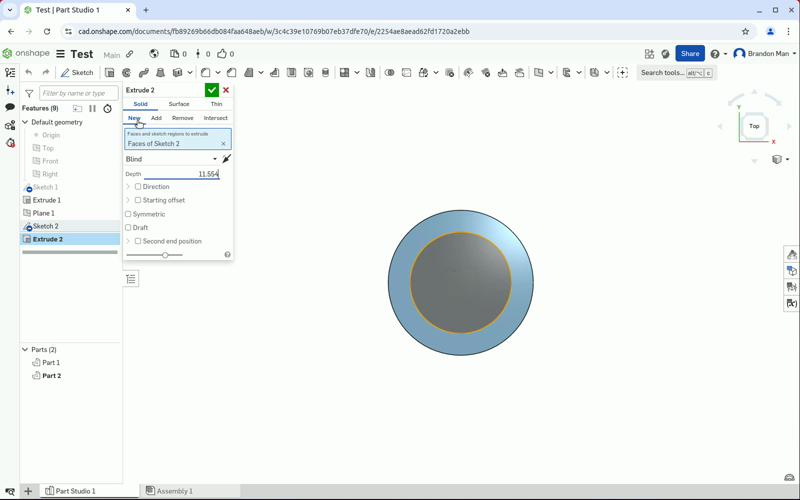
key(enter)
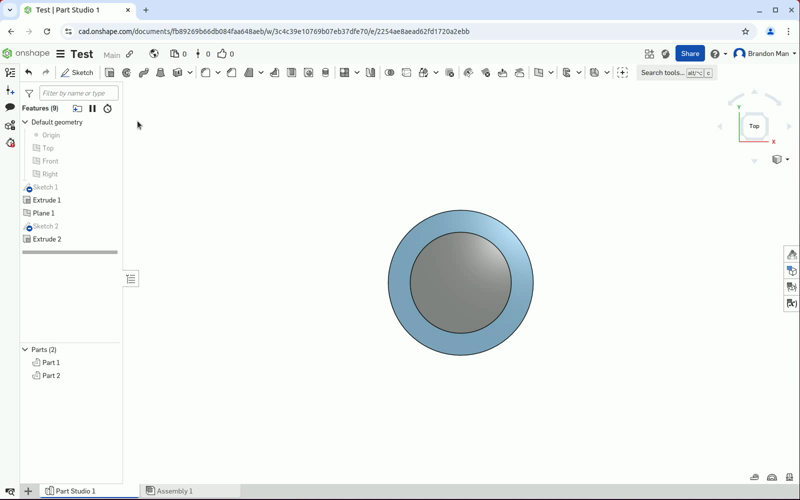
key(shift+h)
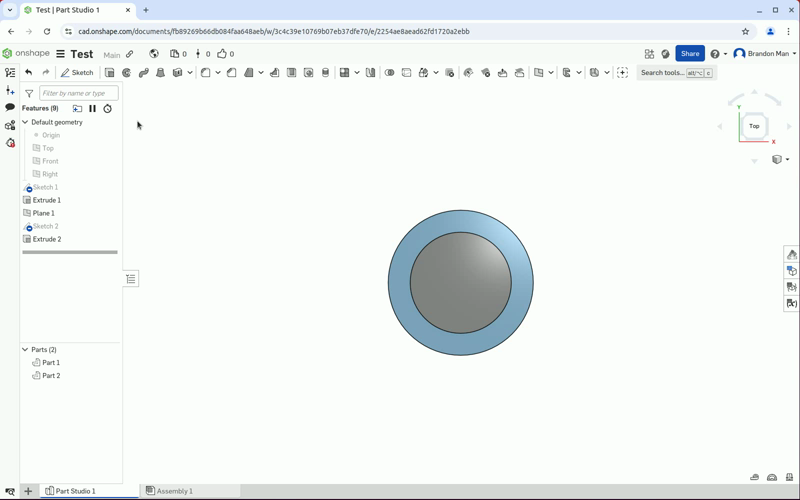
key(shift+h)
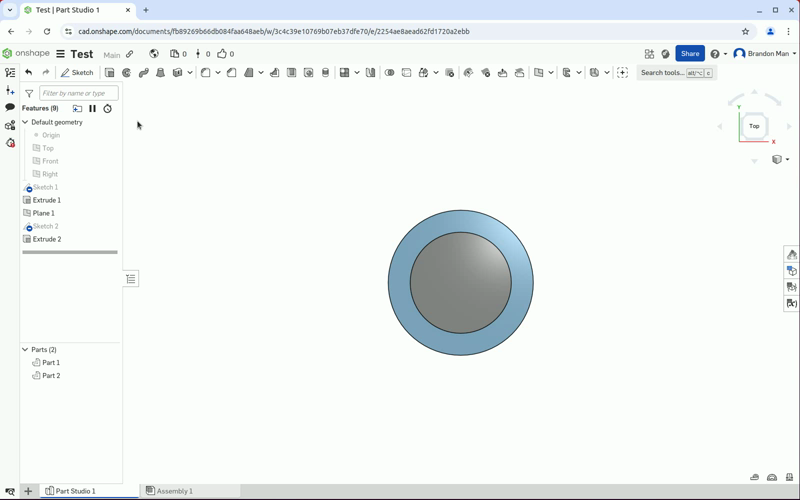
key(shift+7)
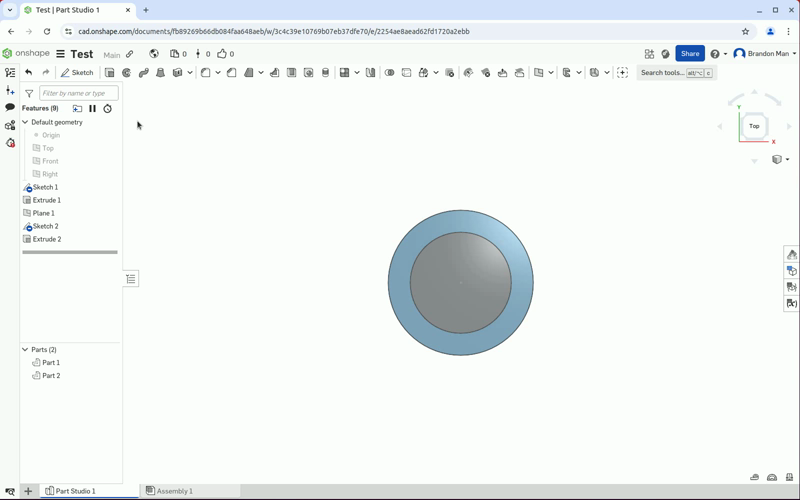
key(up, 3)
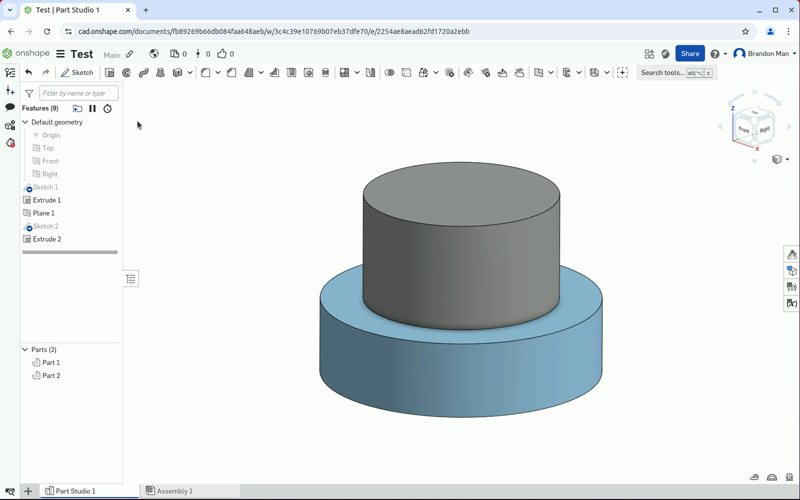
key(left, 3)
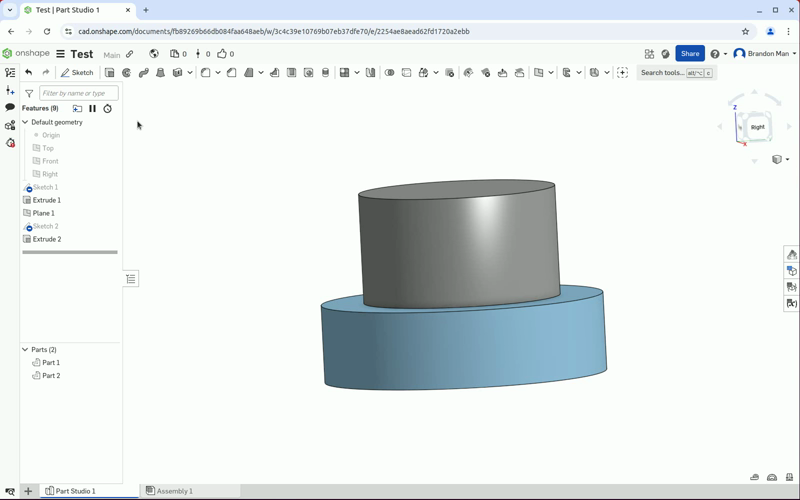
key(right, 3)
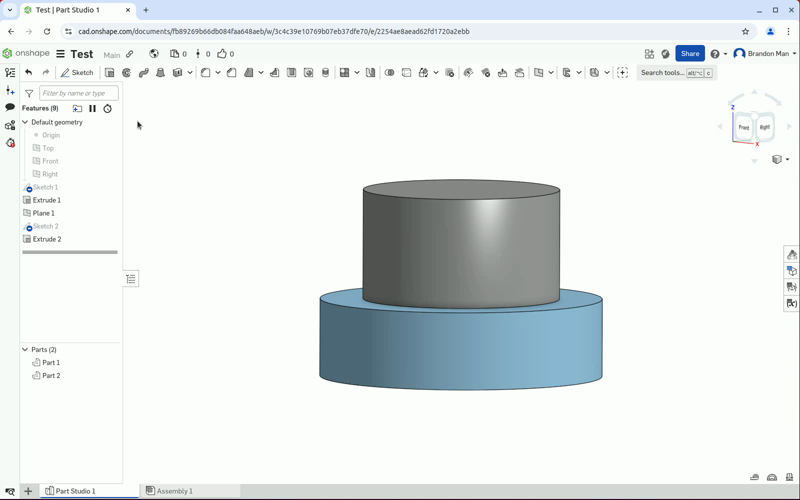
key(down, 3)
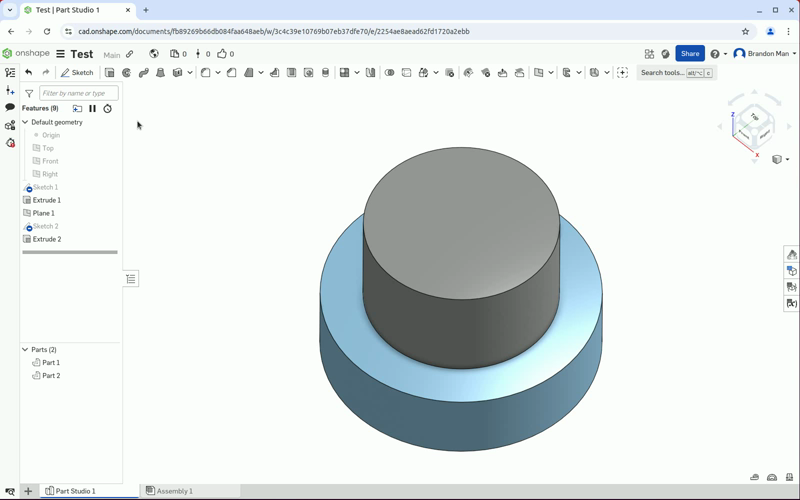
mouse_move(73, 189)
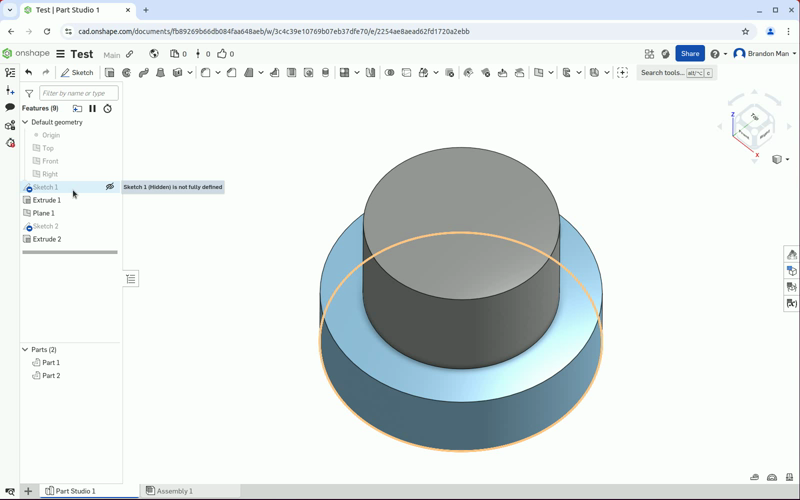
click(73, 189)